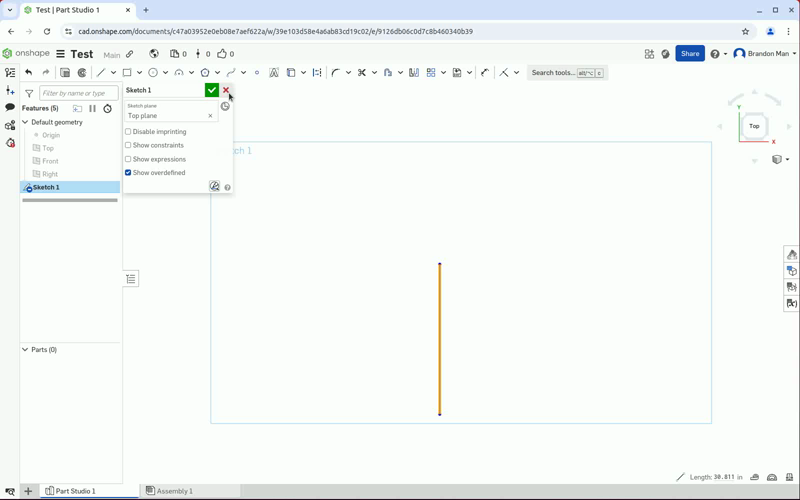
key(shift+h)
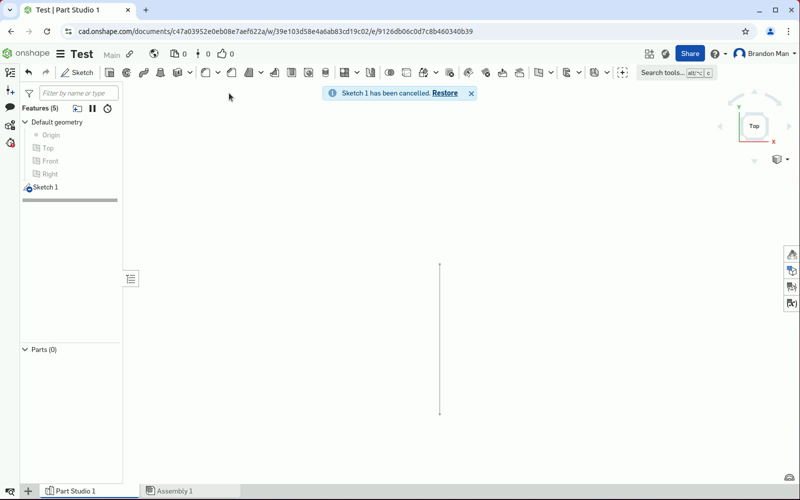
mouse_move(73, 352)
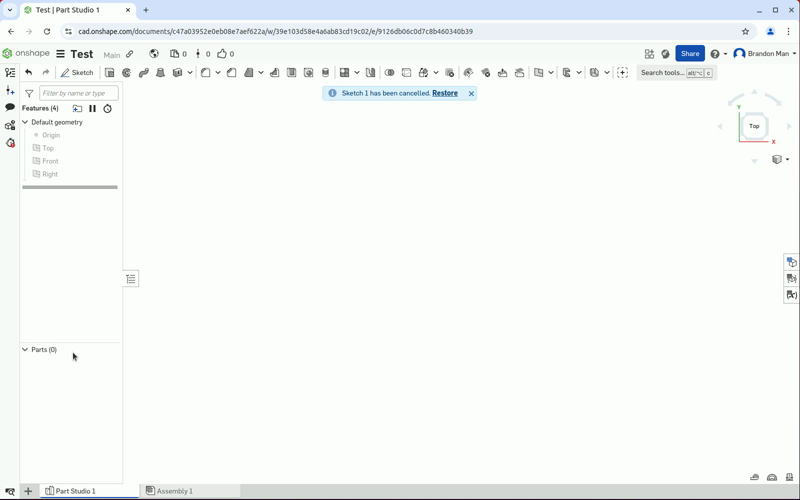
key(y)
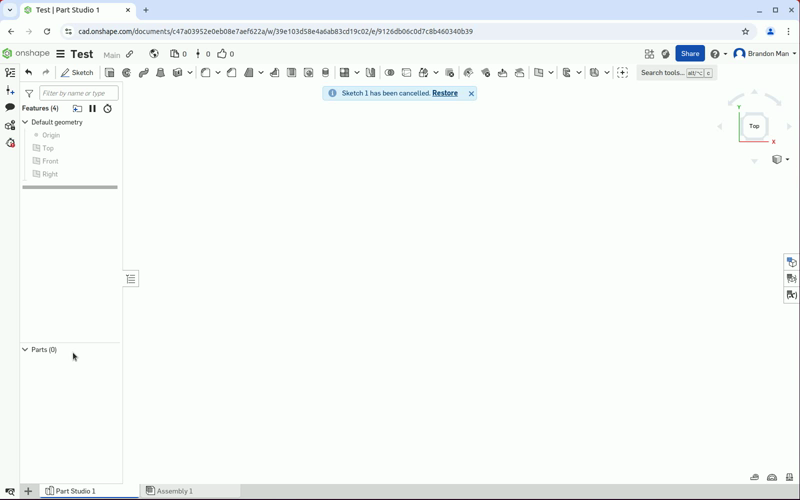
key(shift+p)
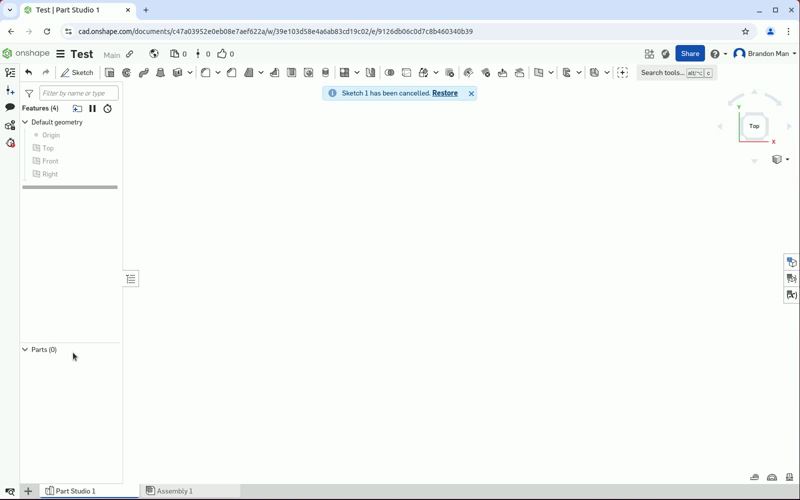
key(space)
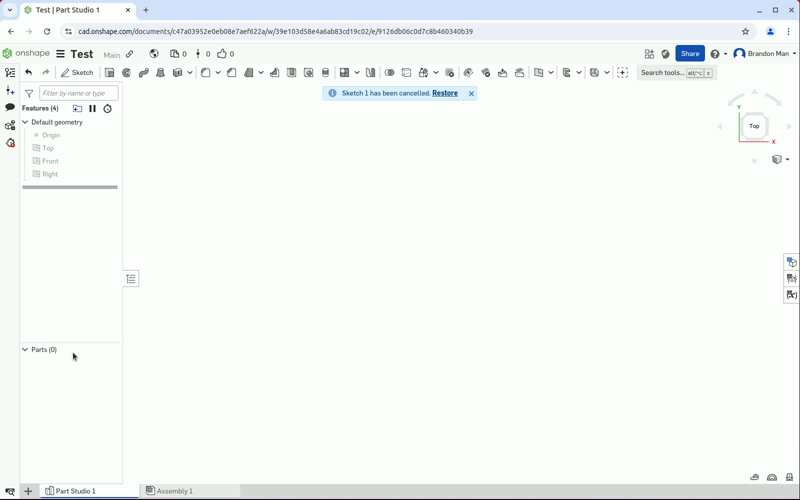
key_down(shift)
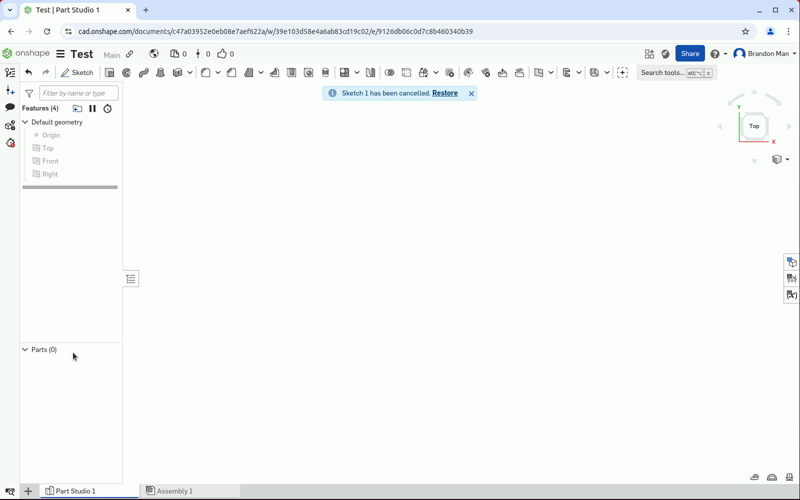
key(up)
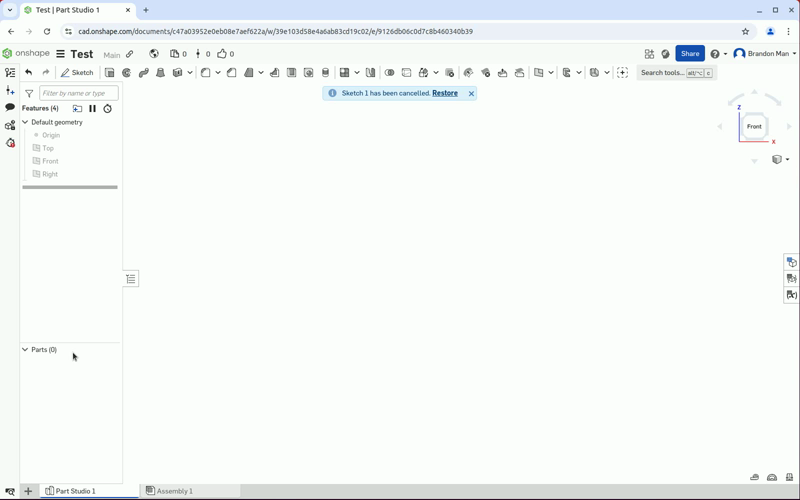
key_up(shift)
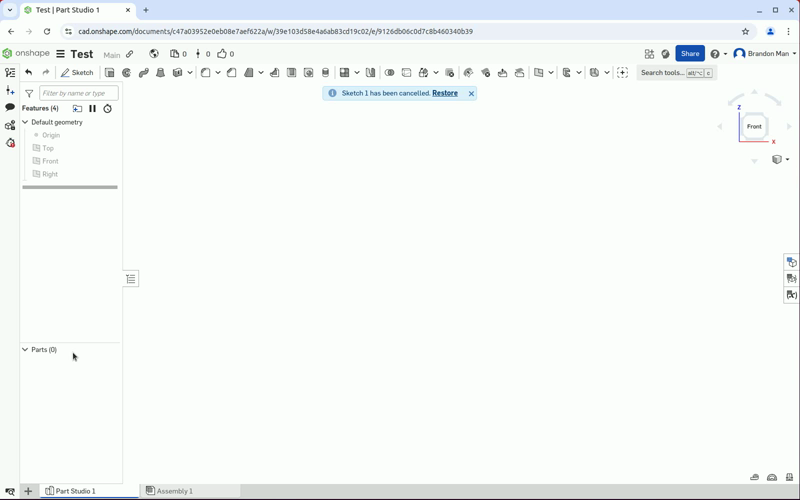
mouse_move(73, 352)
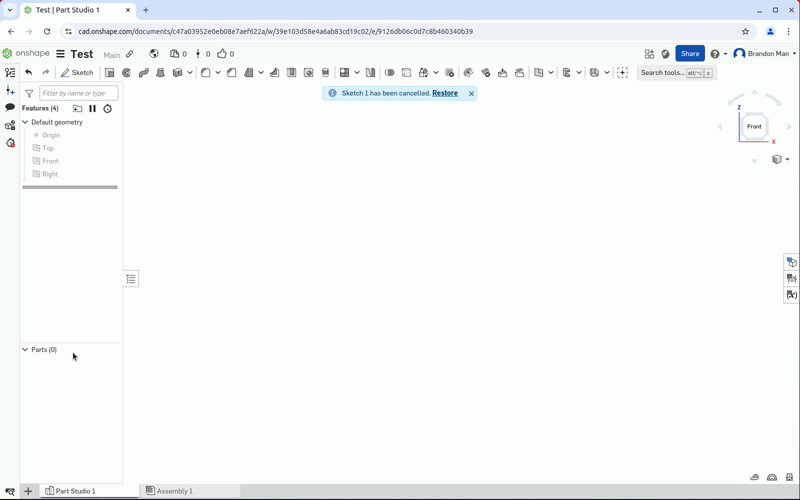
key(shift+y)
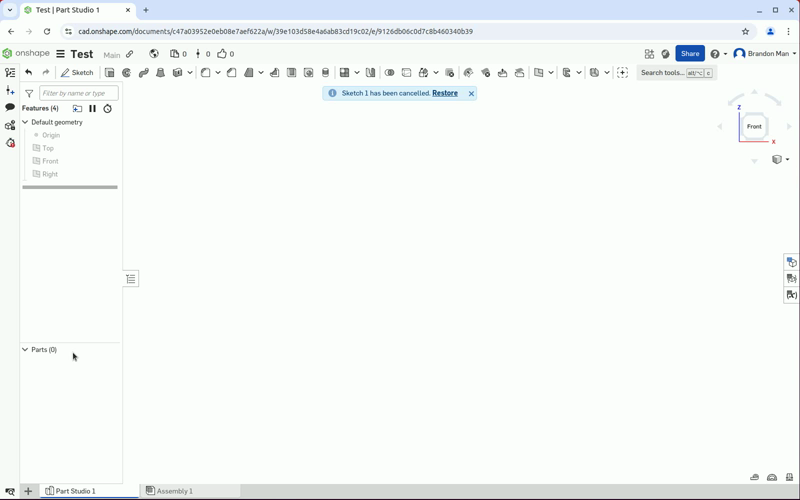
key(shift+s)
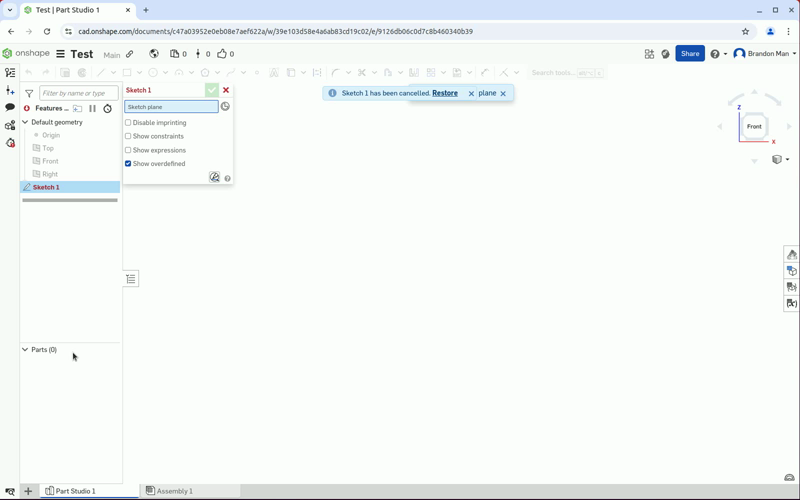
mouse_move(73, 163)
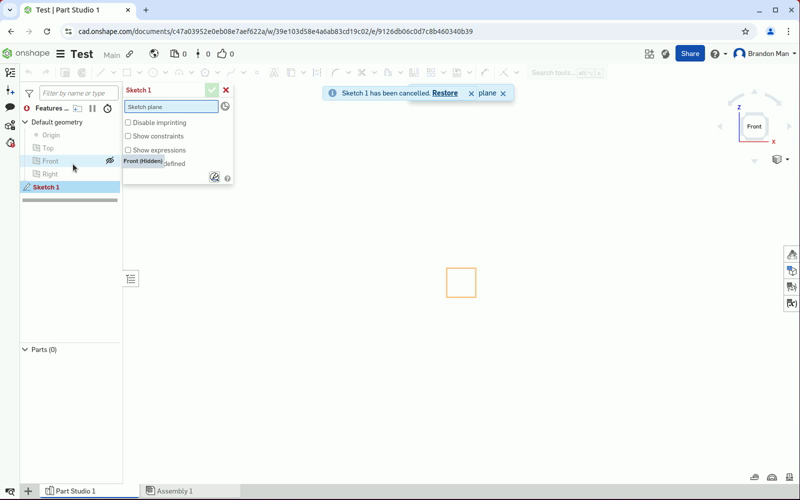
click(73, 163)
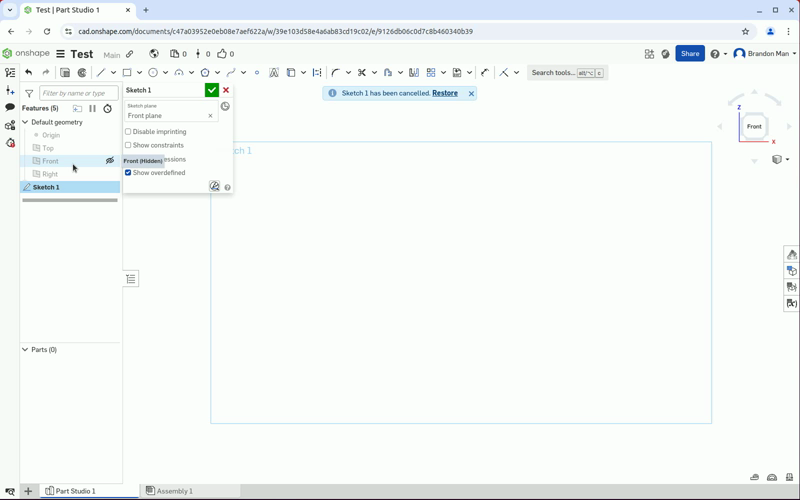
mouse_move(73, 352)
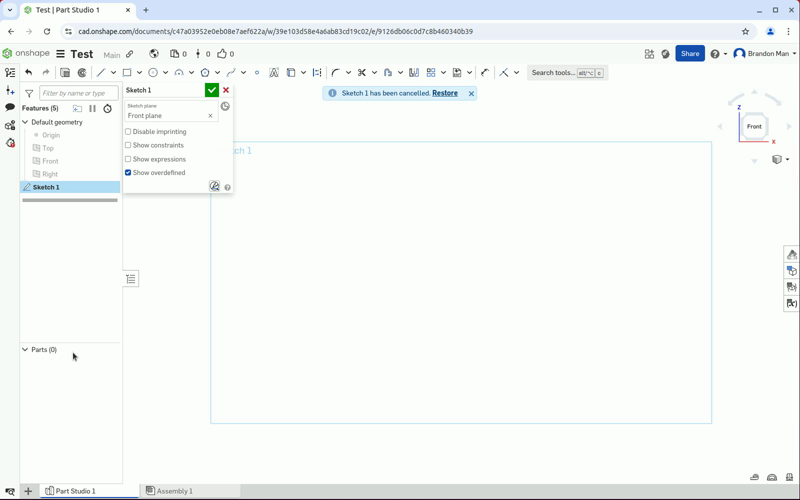
key(y)
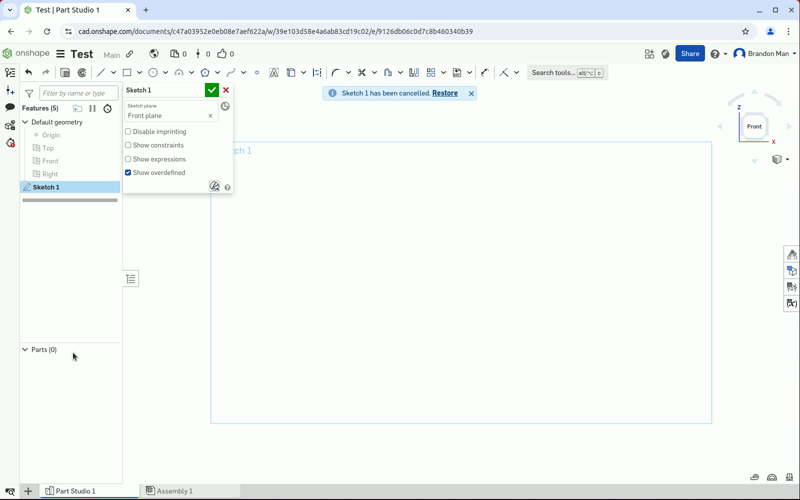
key(c)
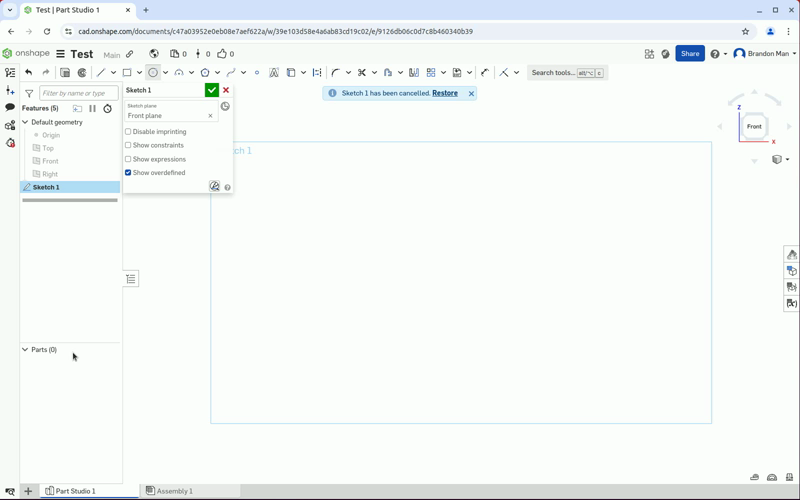
key_down(shift)
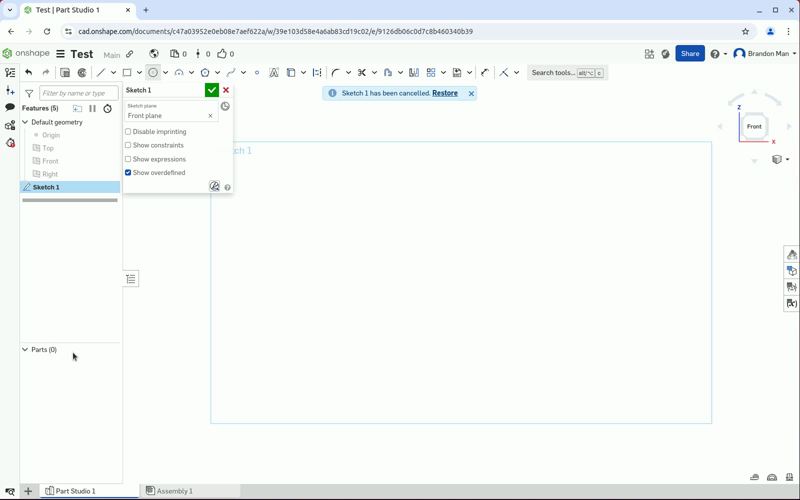
mouse_move(461, 282)
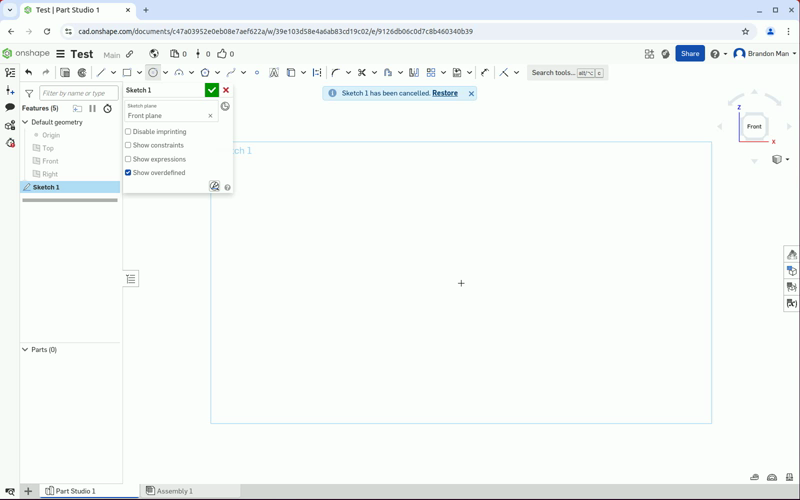
click(461, 282)
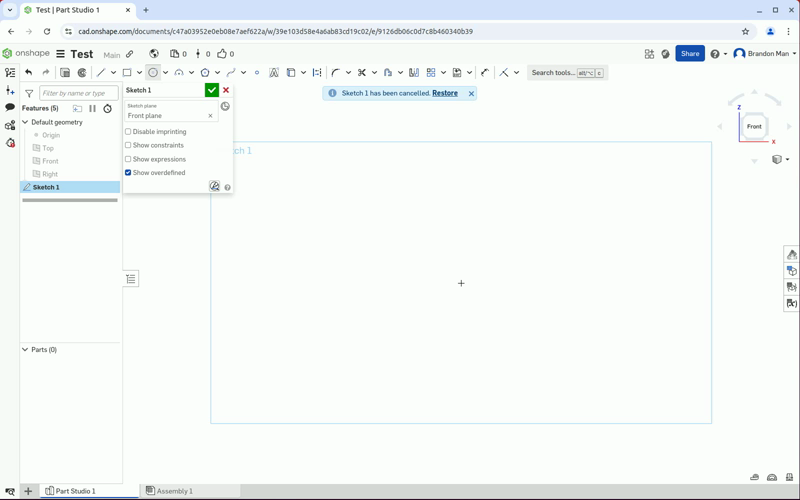
key_up(shift)
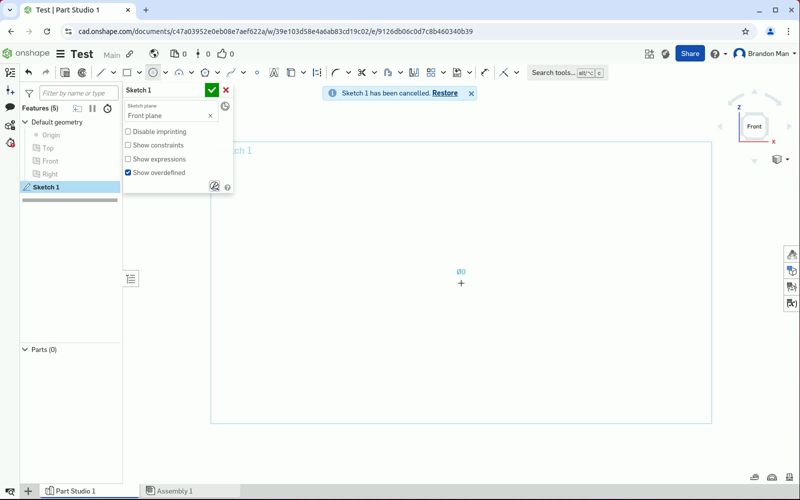
mouse_move(503, 282)
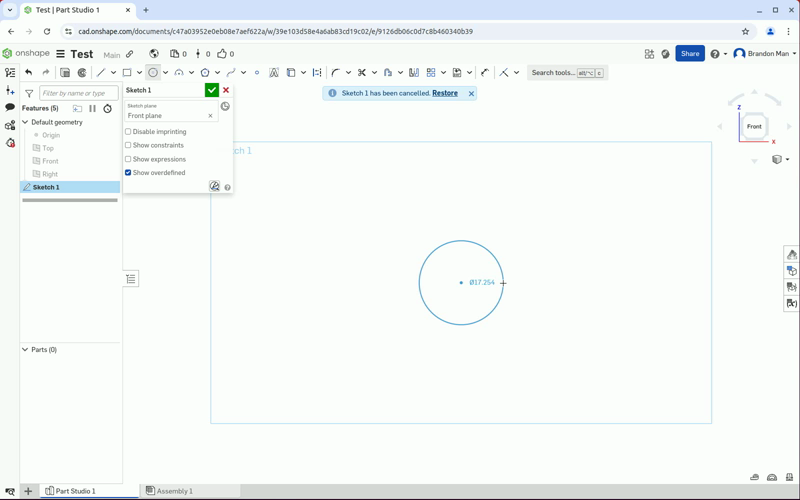
click(503, 282)
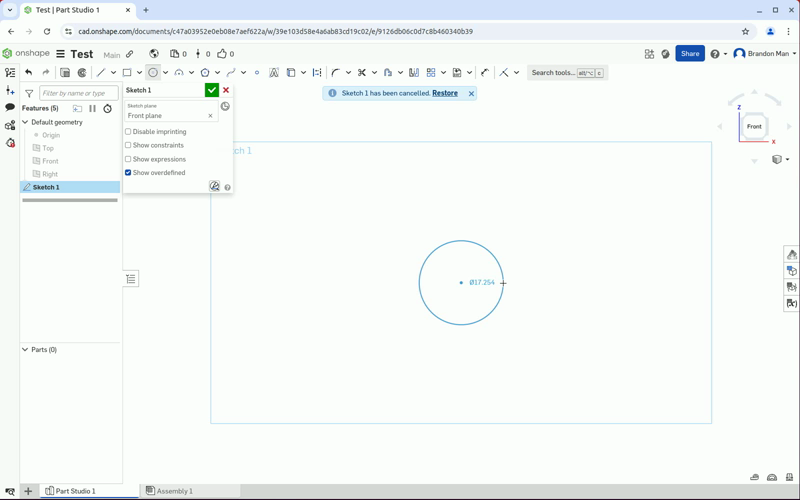
key(esc)
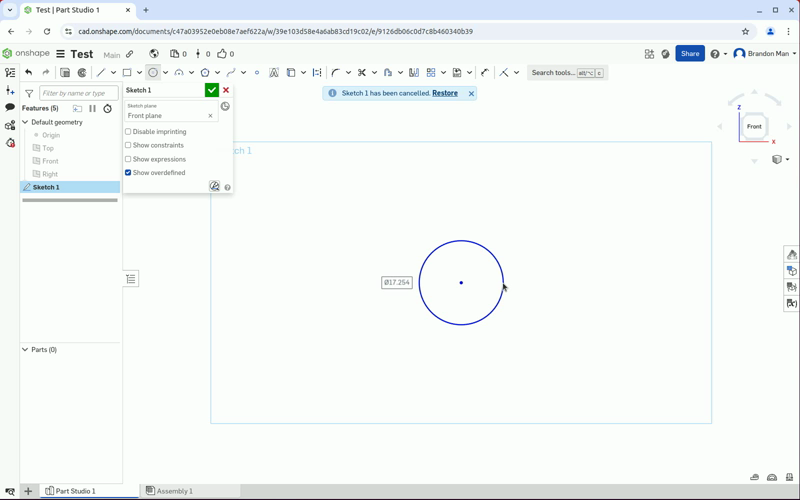
mouse_move(493, 300)
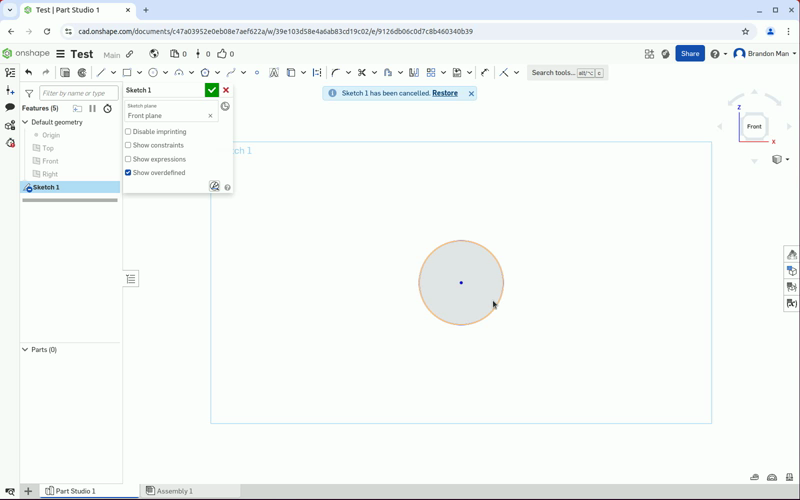
click(493, 300)
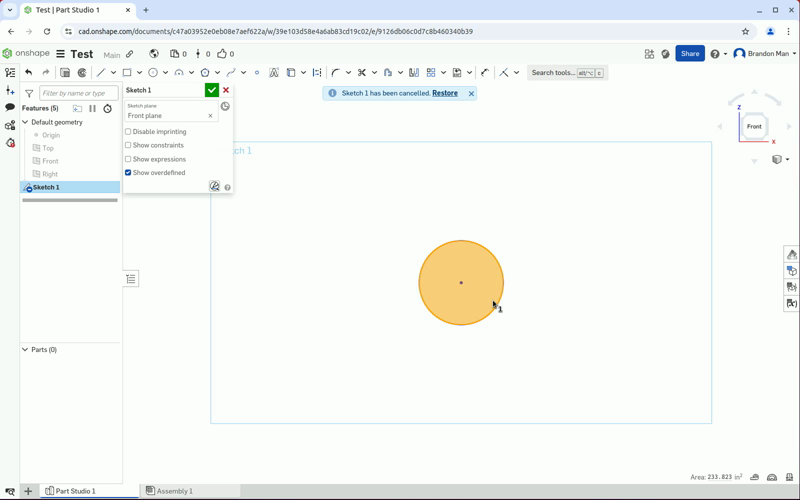
mouse_move(73, 352)
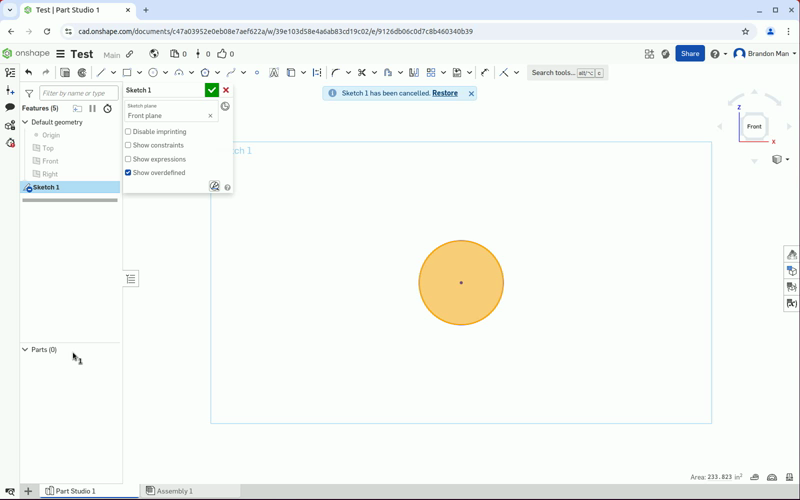
key(shift+y)
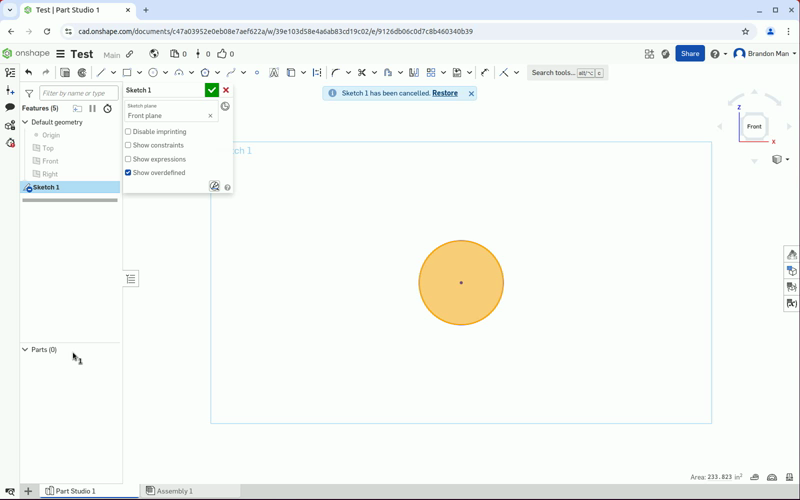
key(shift+e)
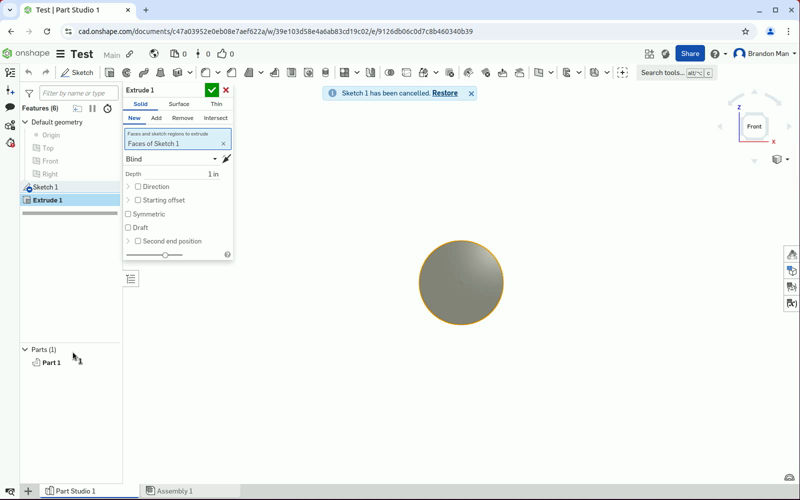
mouse_move(143, 106)
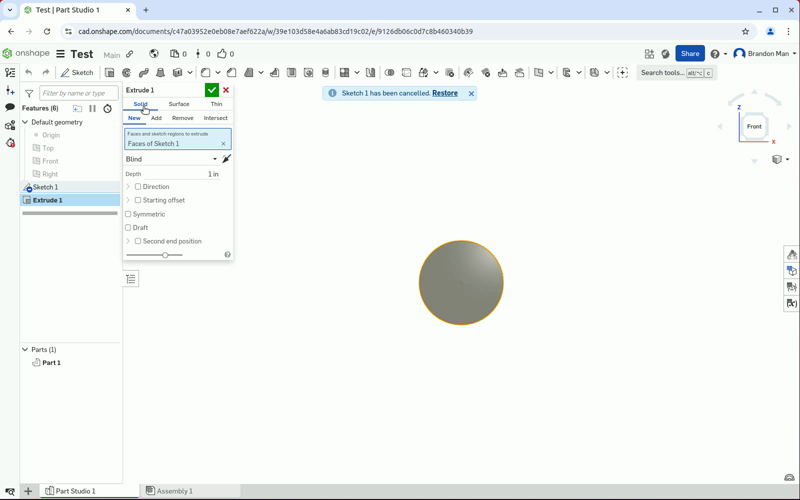
click(143, 106)
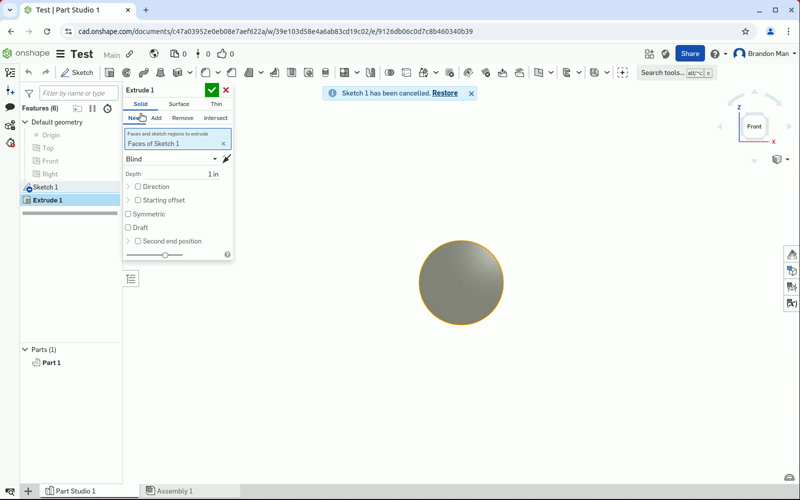
mouse_move(137, 120)
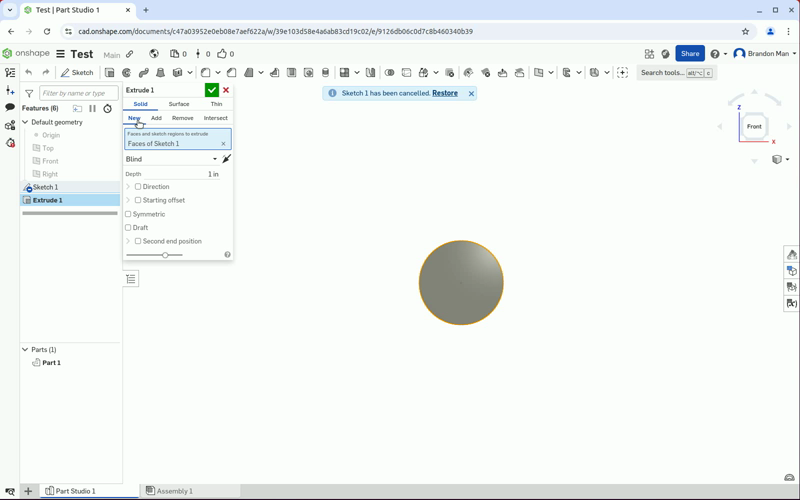
click(137, 120)
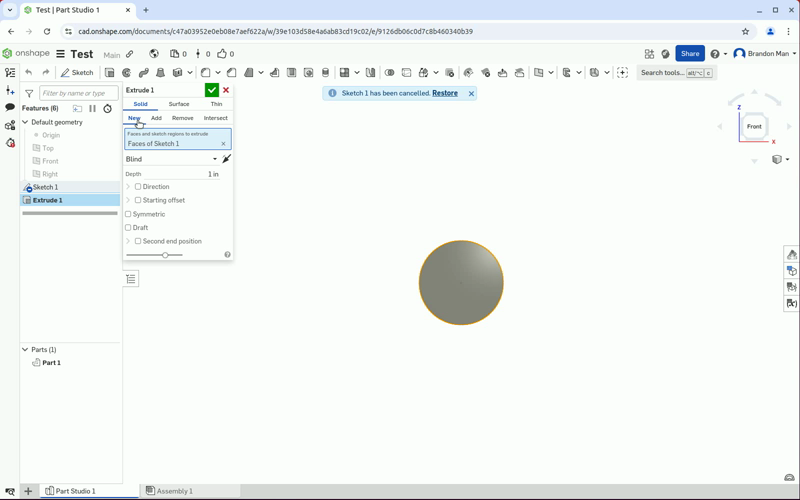
key(tab, 4)
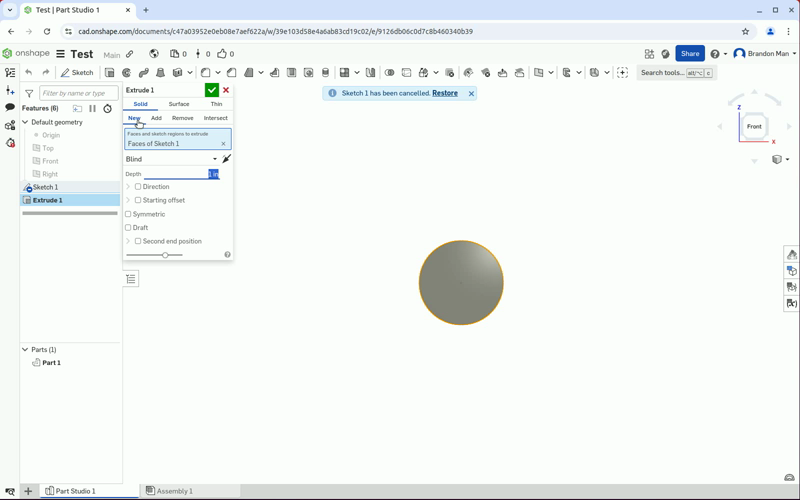
text(17.331)
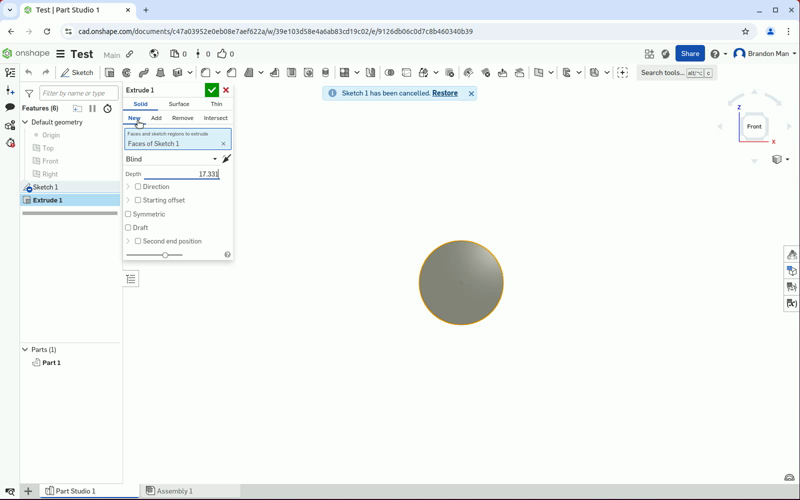
key(enter)
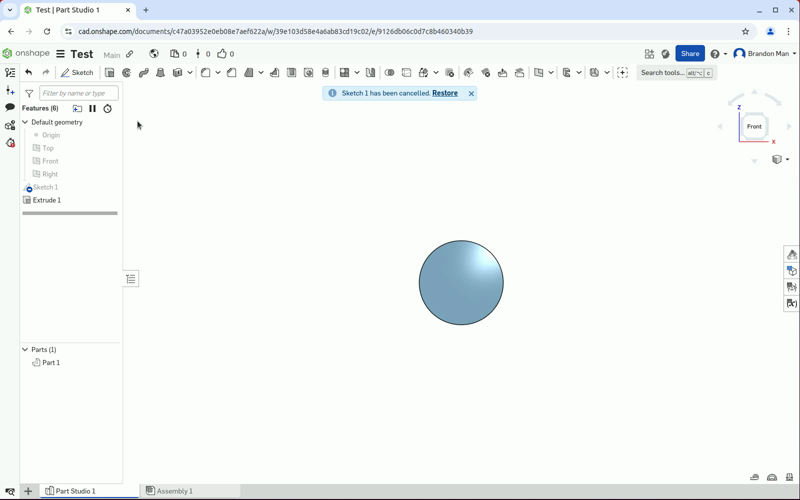
key(shift+h)
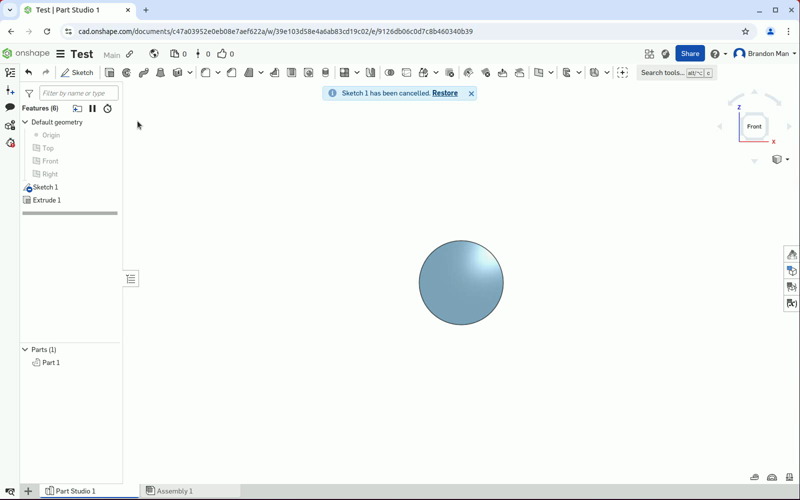
key(shift+h)
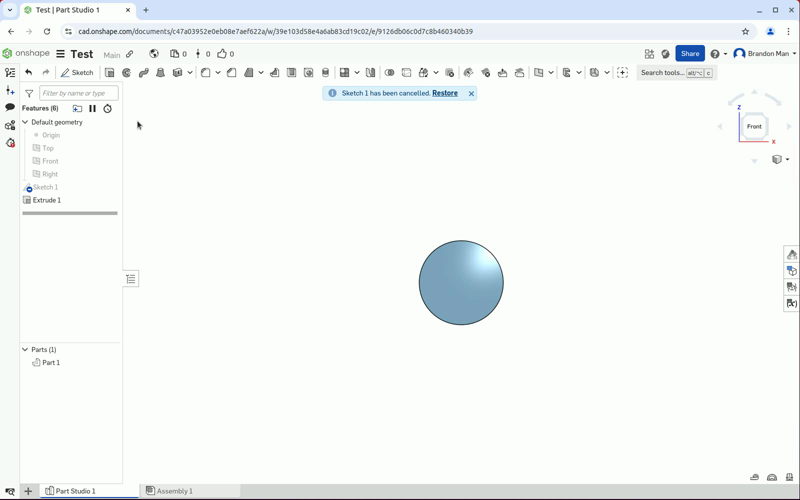
mouse_move(73, 189)
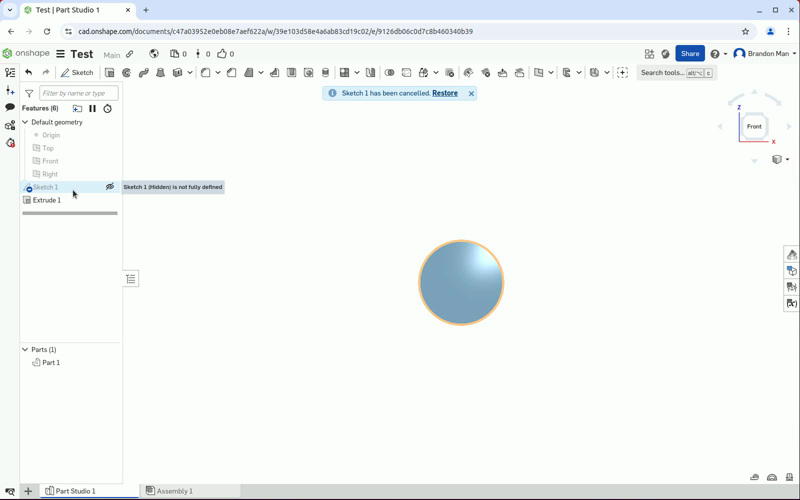
click(73, 189)
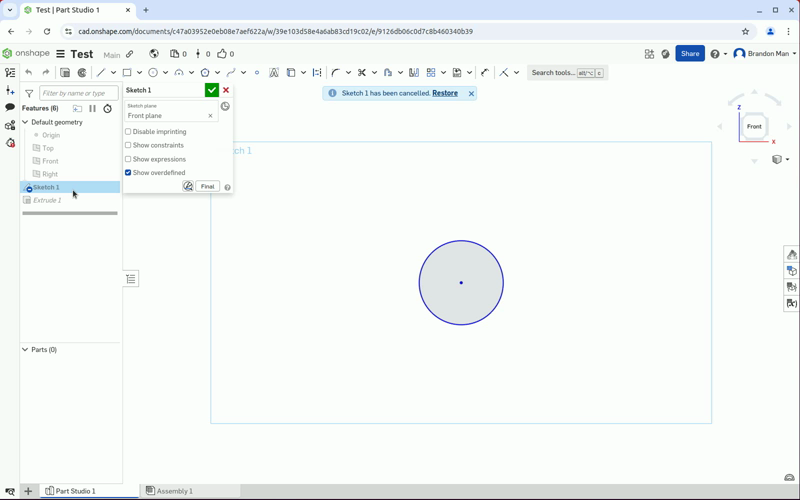
mouse_move(229, 92)
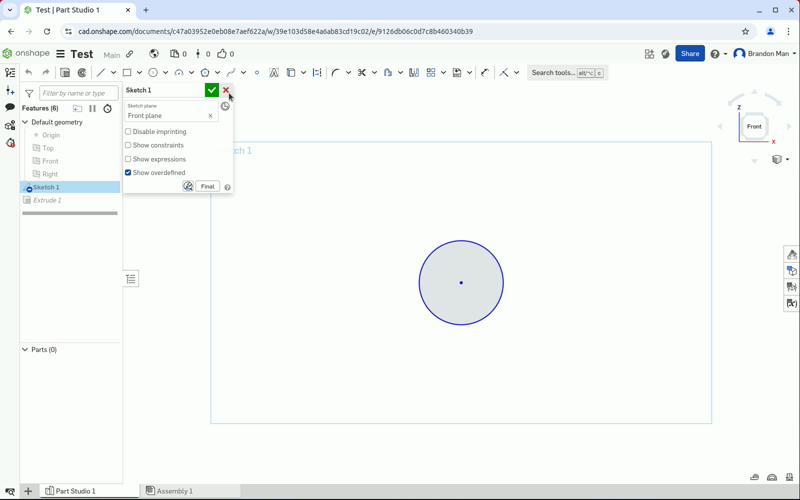
click(229, 92)
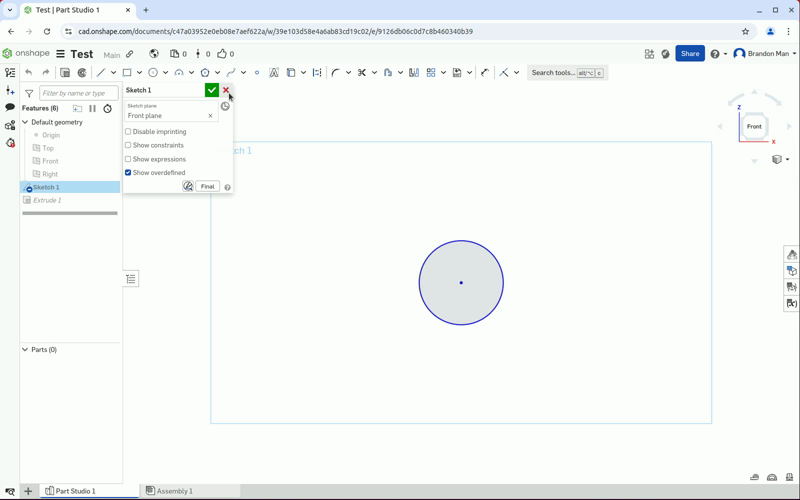
key(shift+s)
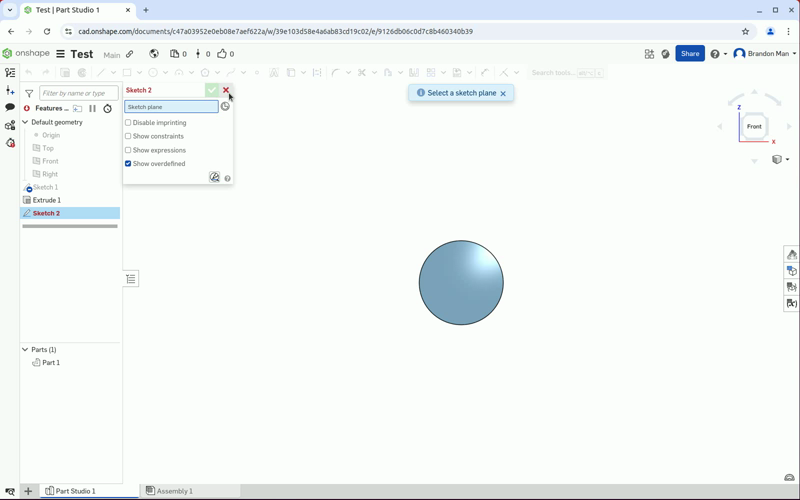
mouse_move(73, 163)
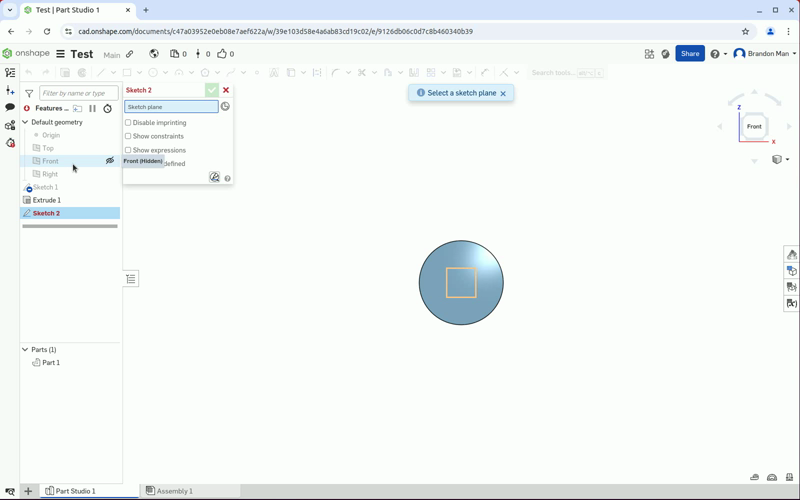
click(73, 163)
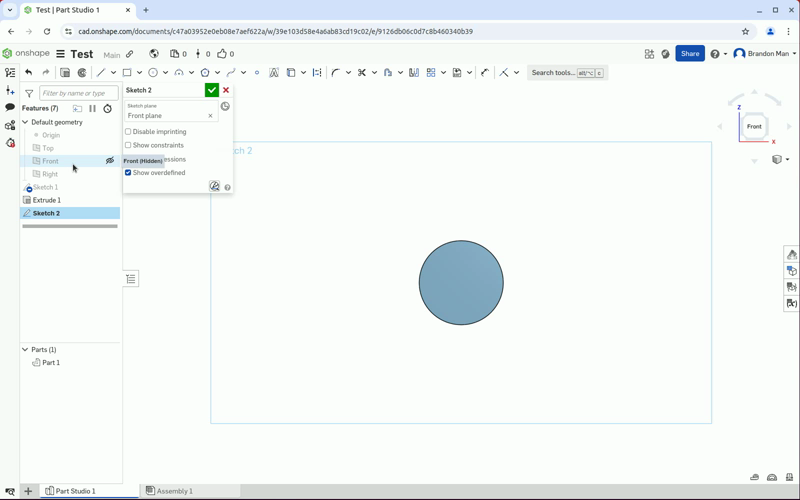
mouse_move(73, 352)
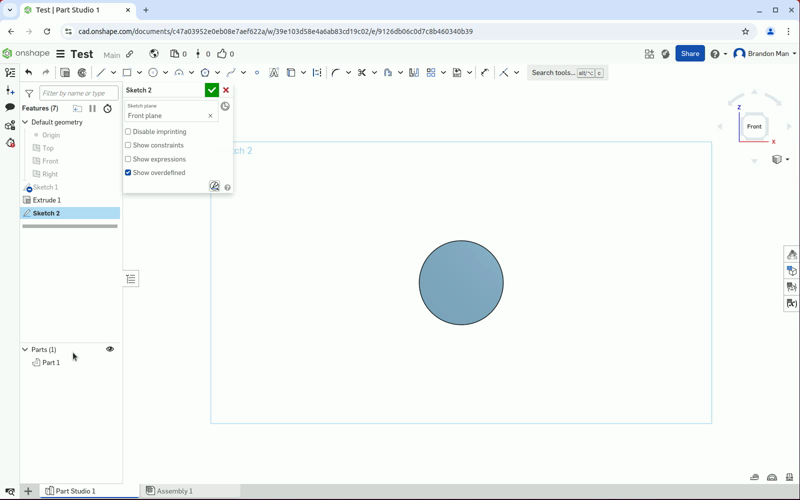
key(y)
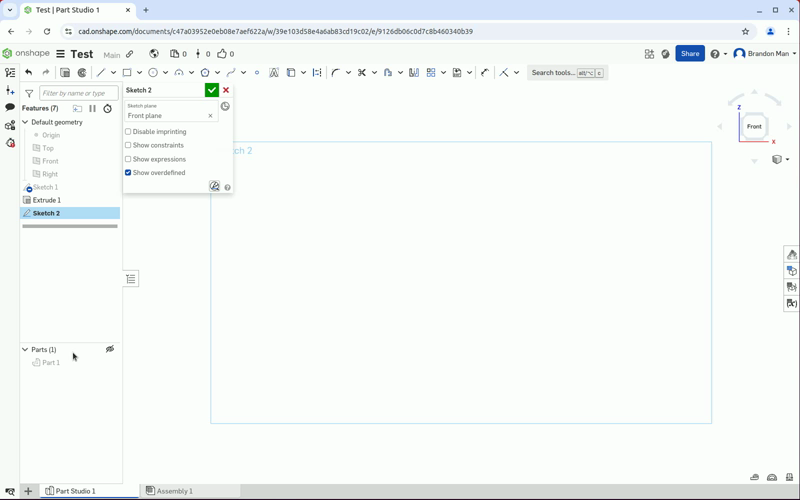
key(c)
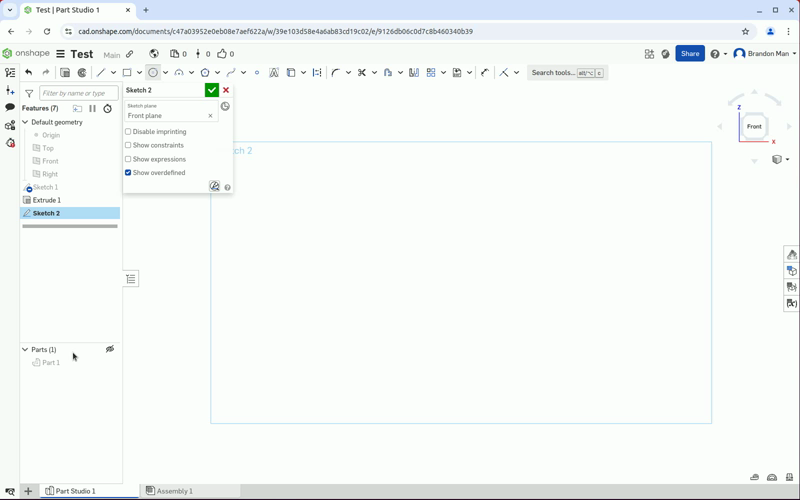
key_down(shift)
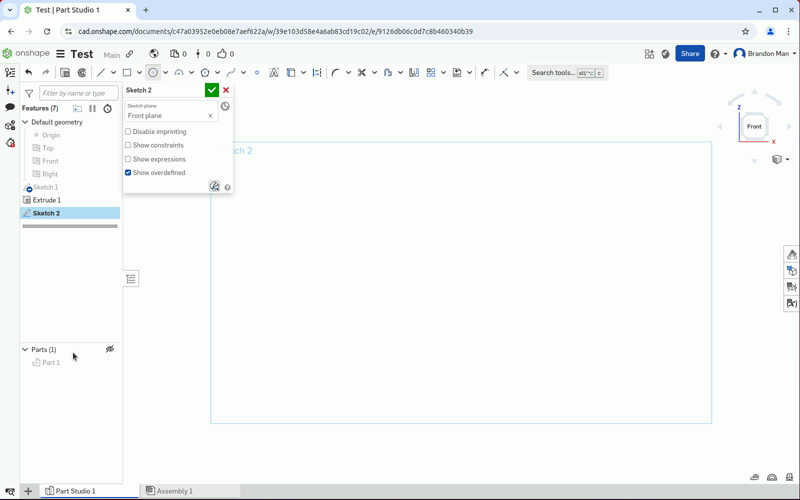
mouse_move(383, 282)
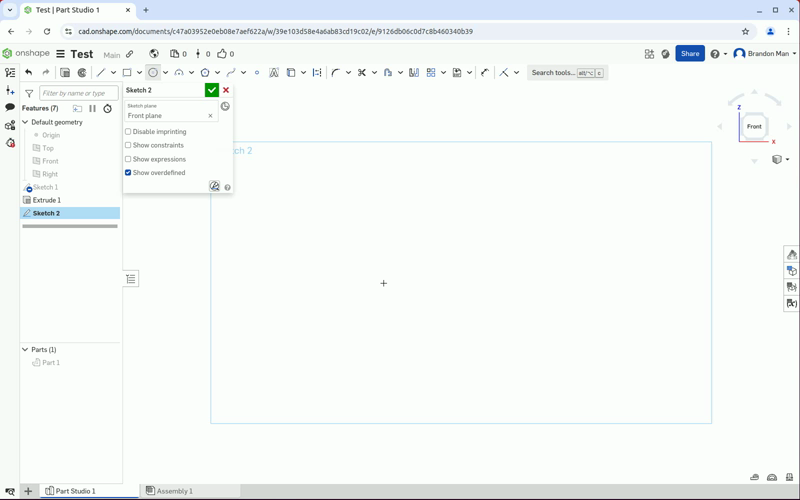
click(383, 282)
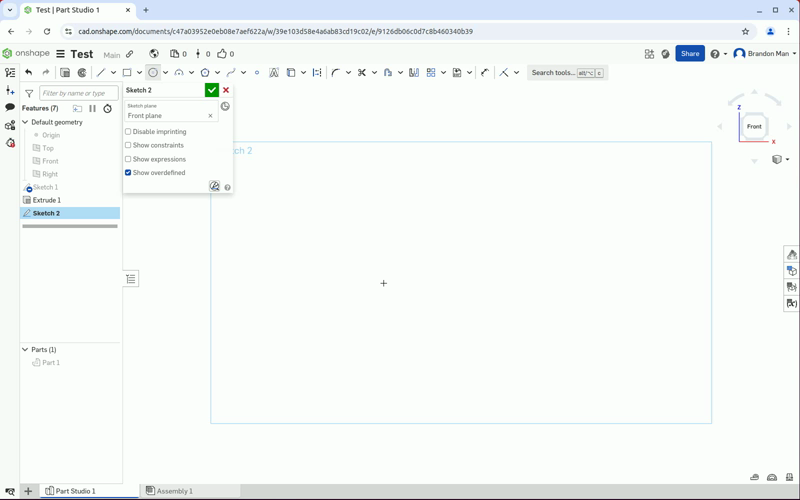
key_up(shift)
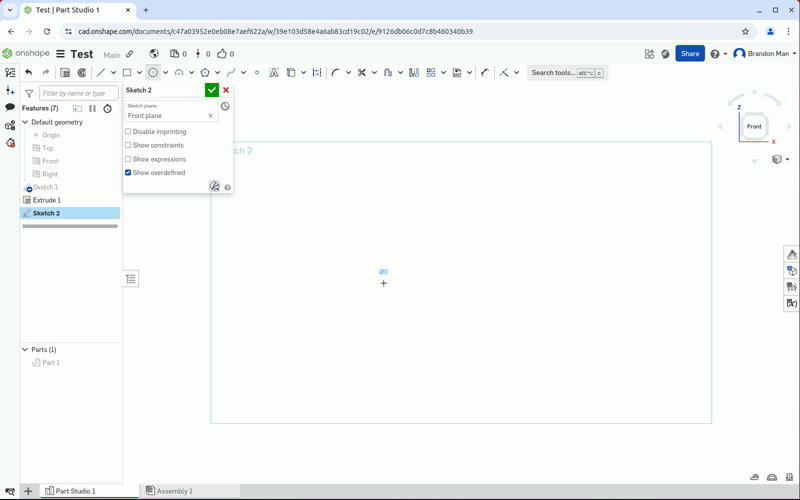
mouse_move(419, 282)
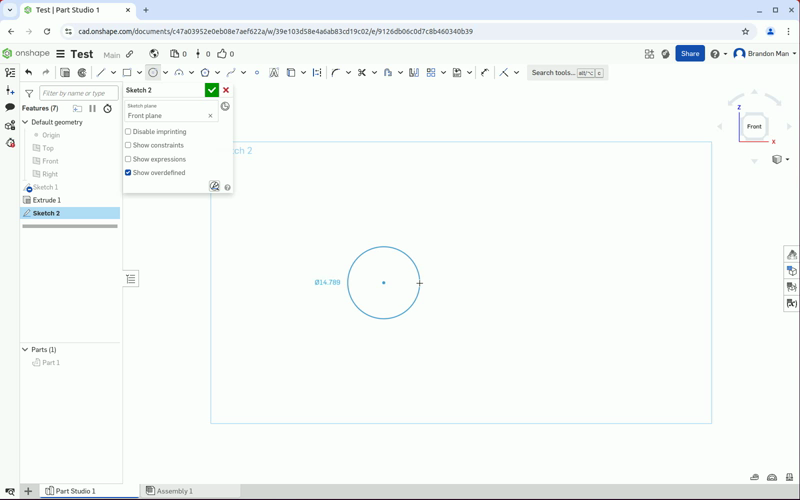
click(419, 282)
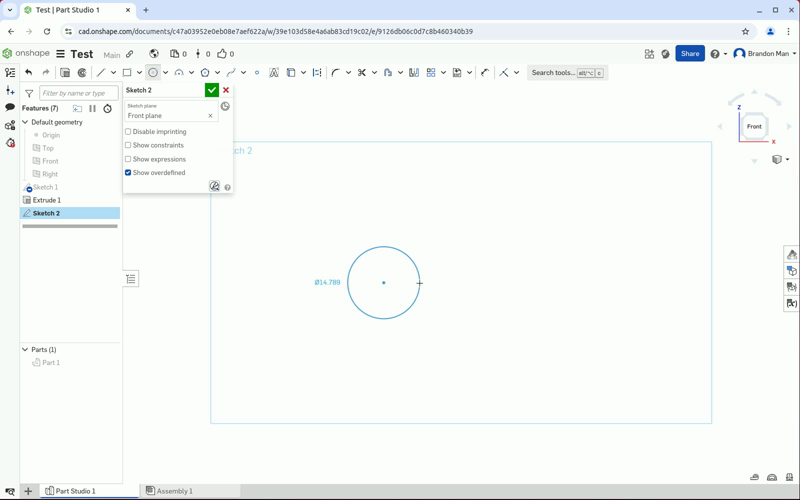
key(esc)
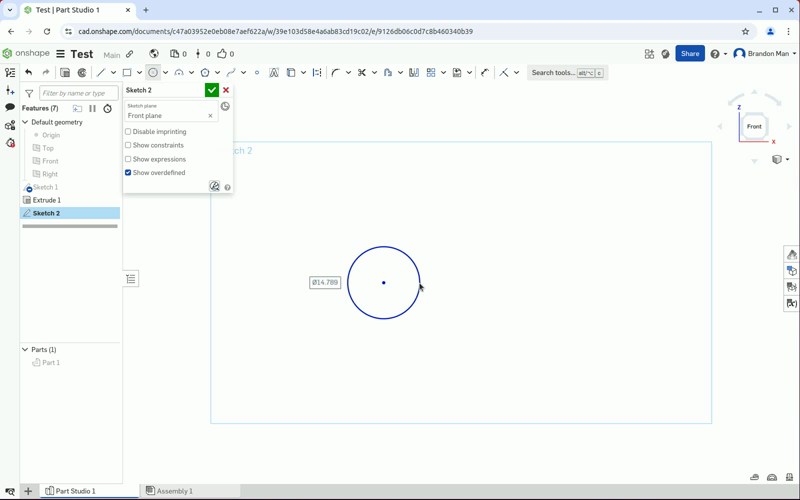
mouse_move(359, 292)
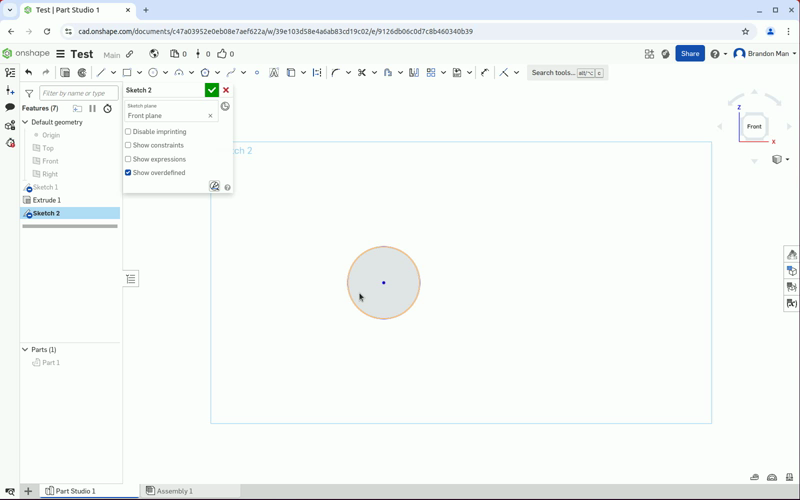
click(359, 292)
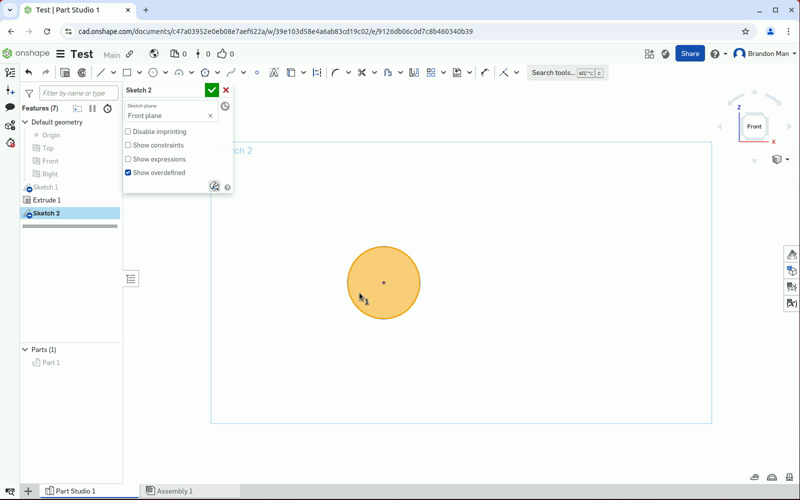
mouse_move(73, 352)
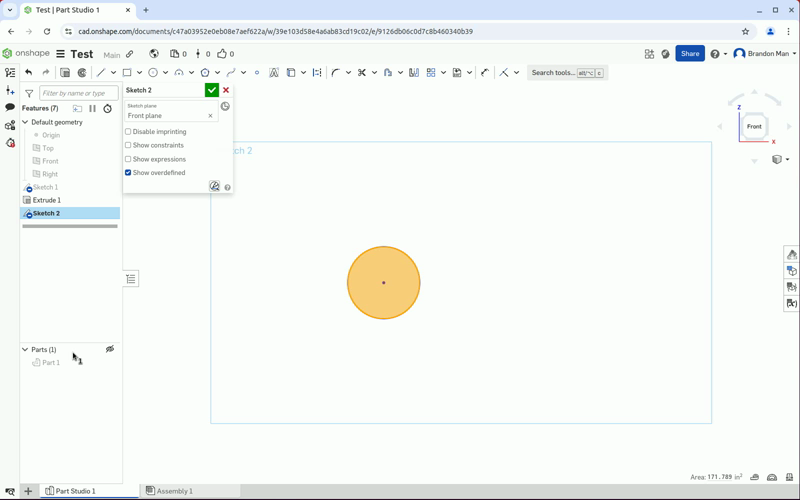
key(shift+y)
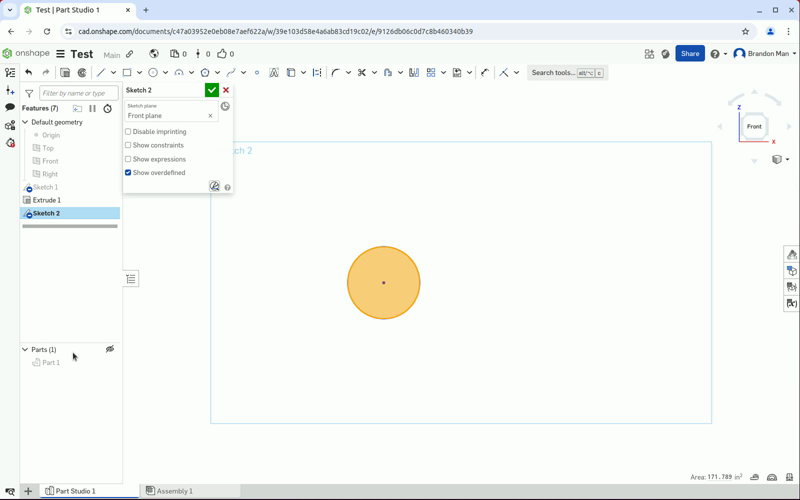
key(shift+e)
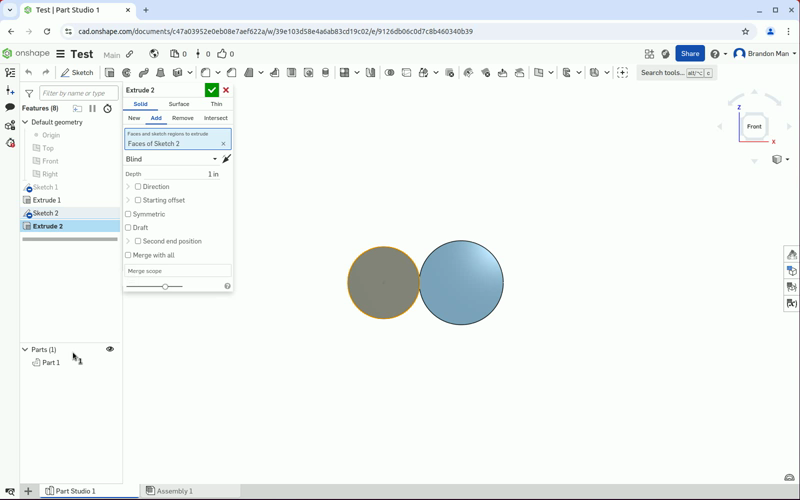
mouse_move(143, 106)
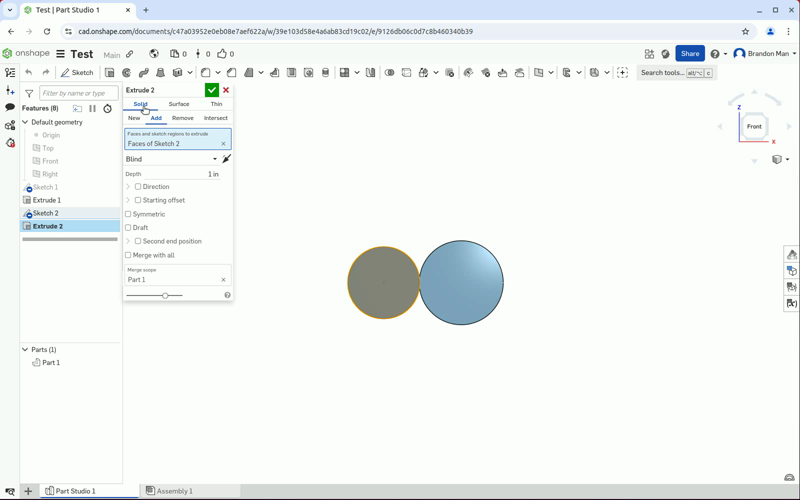
click(143, 106)
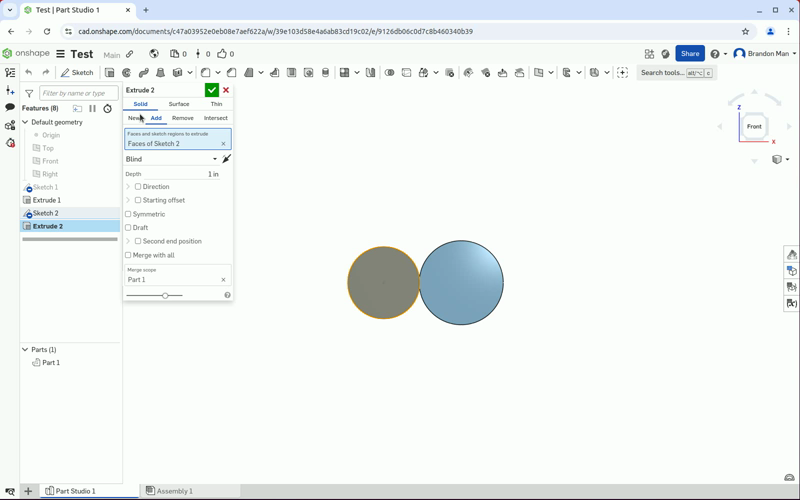
mouse_move(137, 120)
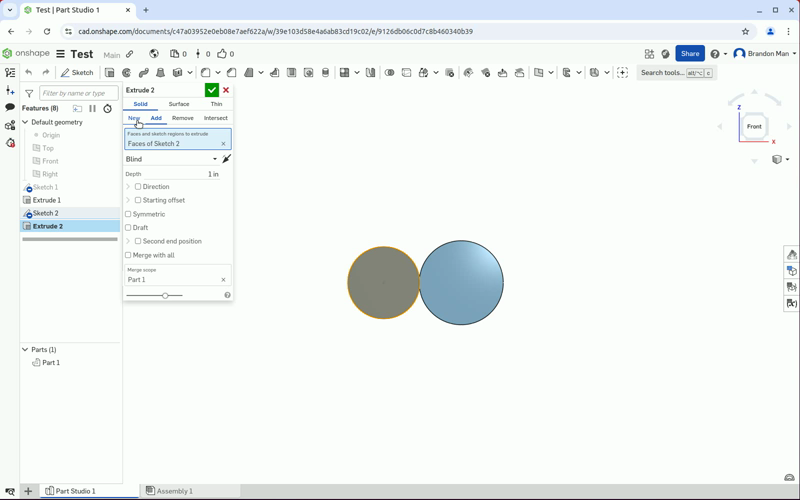
click(137, 120)
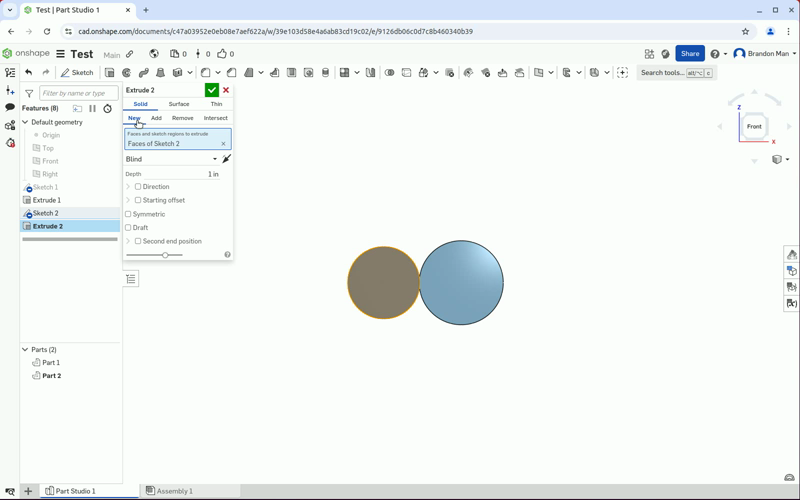
key(tab, 4)
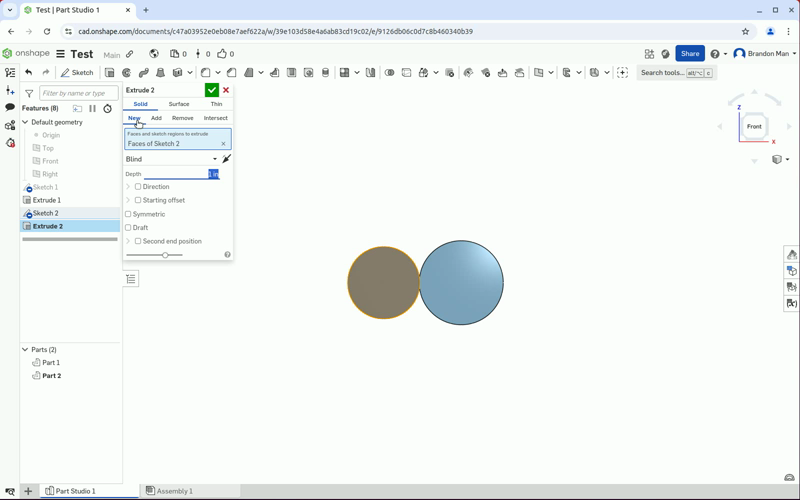
text(17.331)
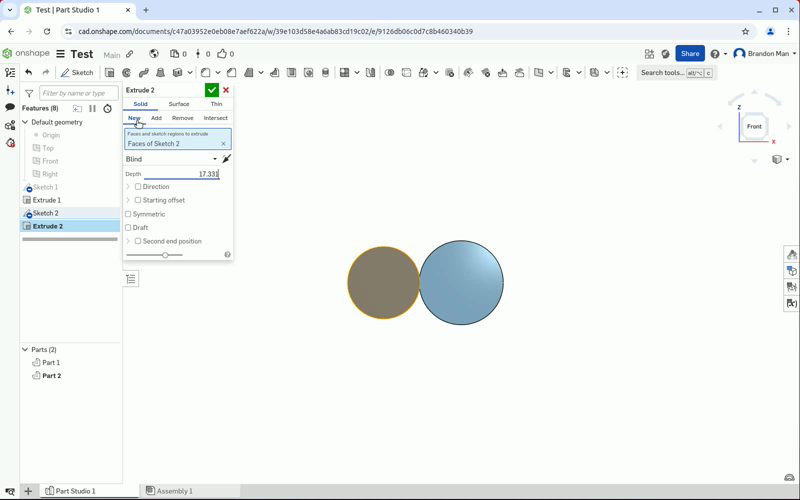
key(enter)
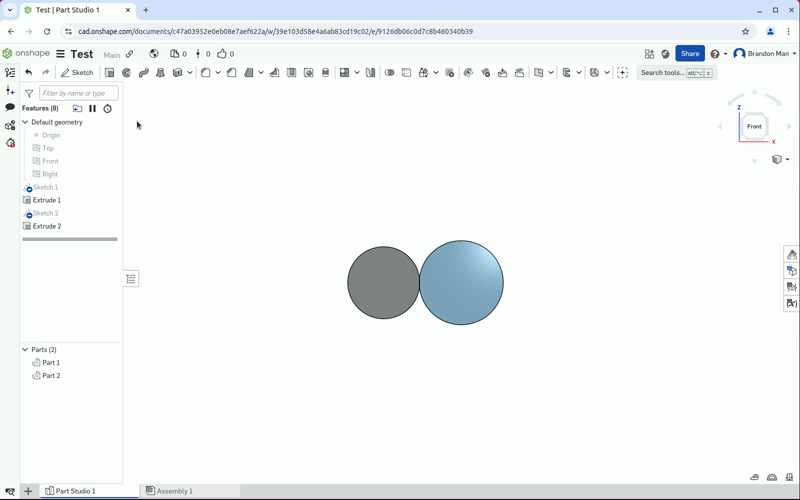
key(shift+h)
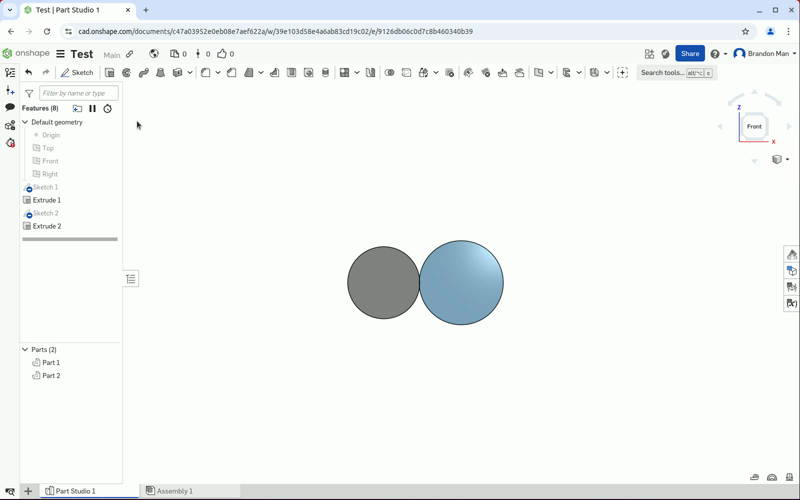
key(shift+h)
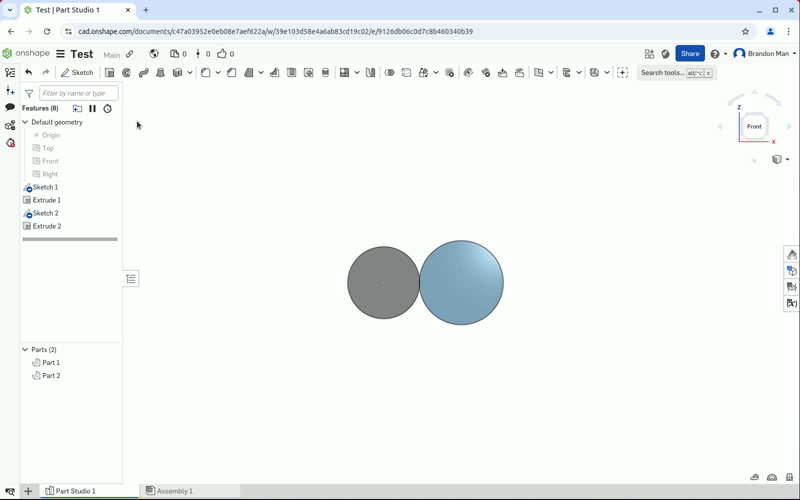
key(shift+7)
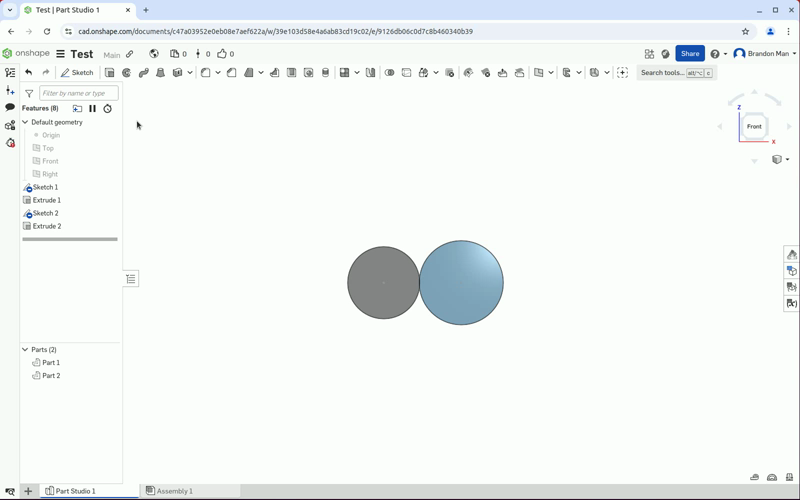
key(left, 2)
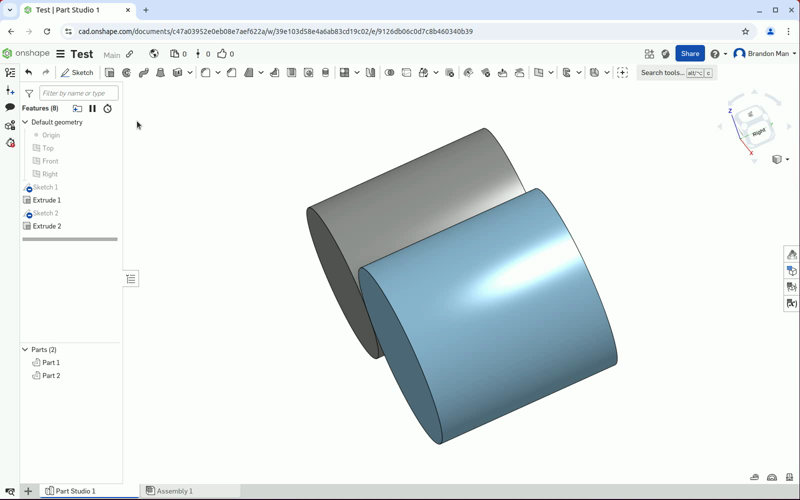
key(down, 2)
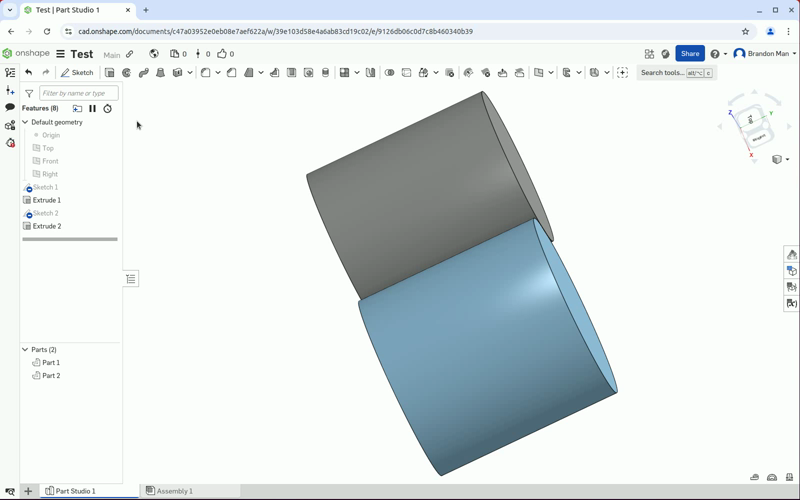
key(up, 2)
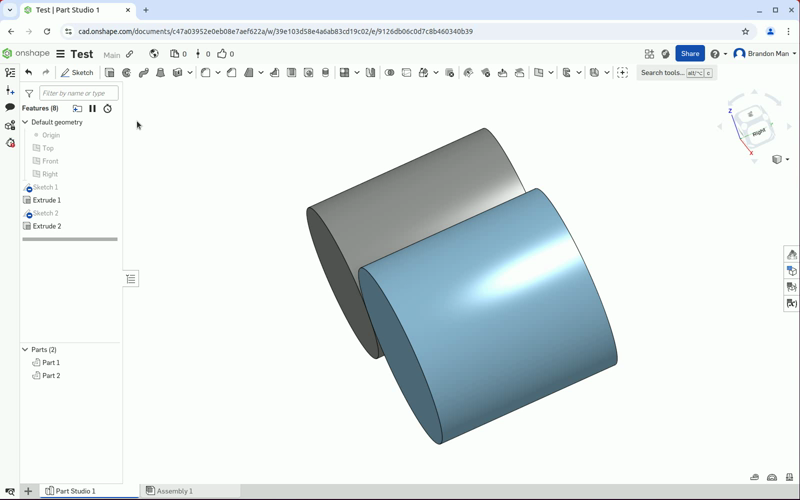
key(right, 2)
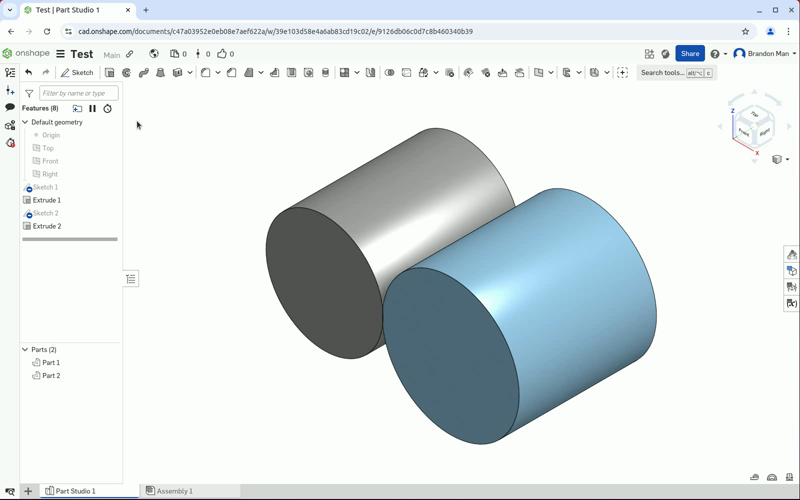
mouse_move(73, 189)
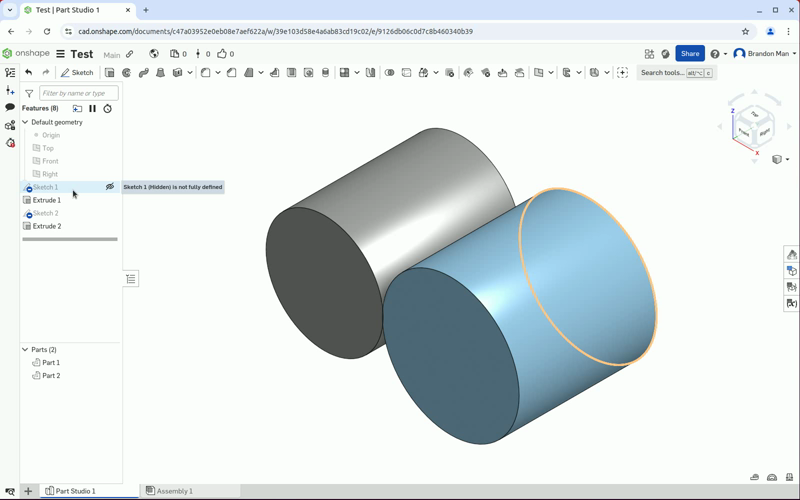
click(73, 189)